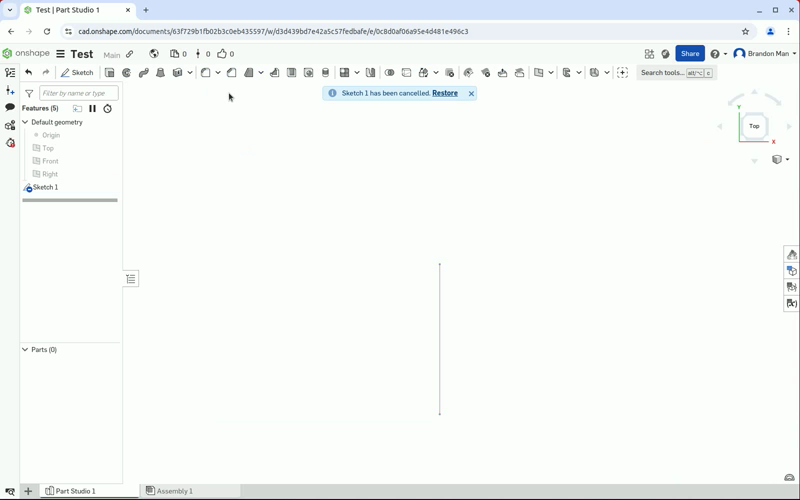
key(shift+h)
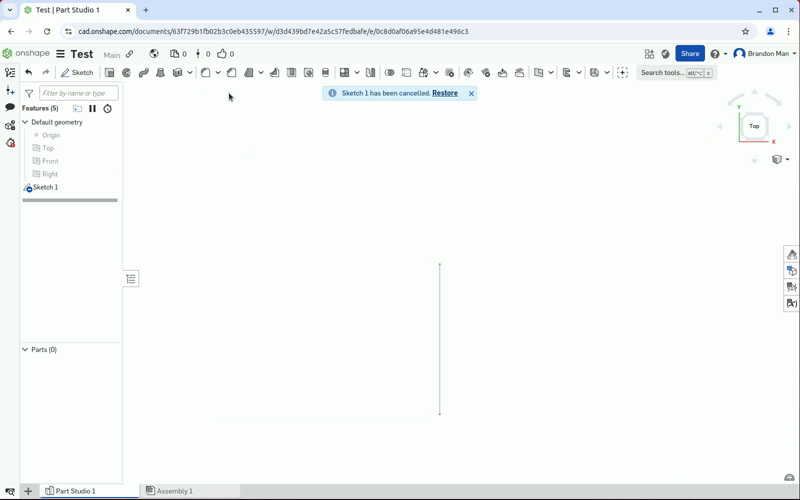
key(shift+s)
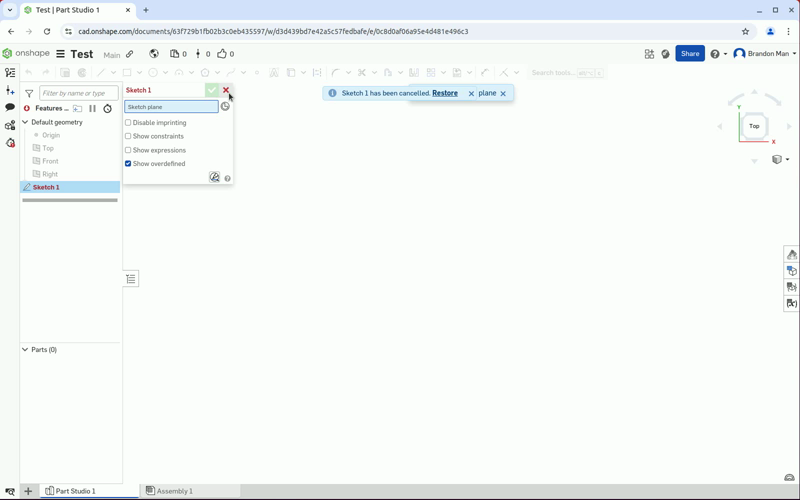
mouse_move(73, 150)
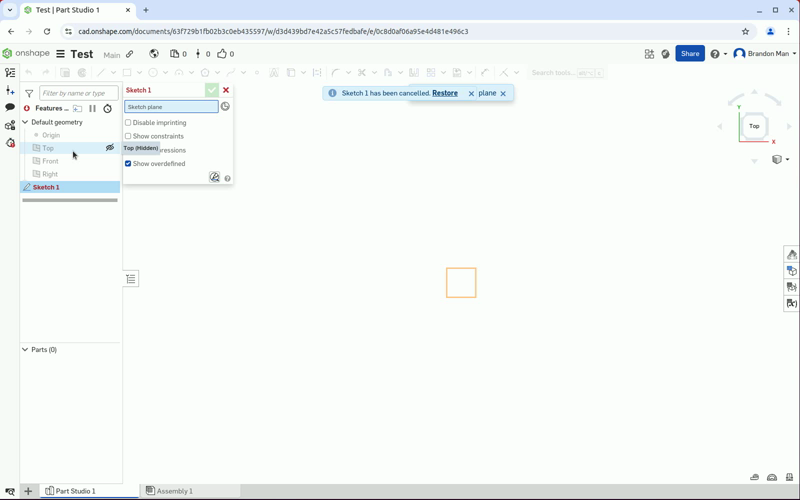
click(73, 150)
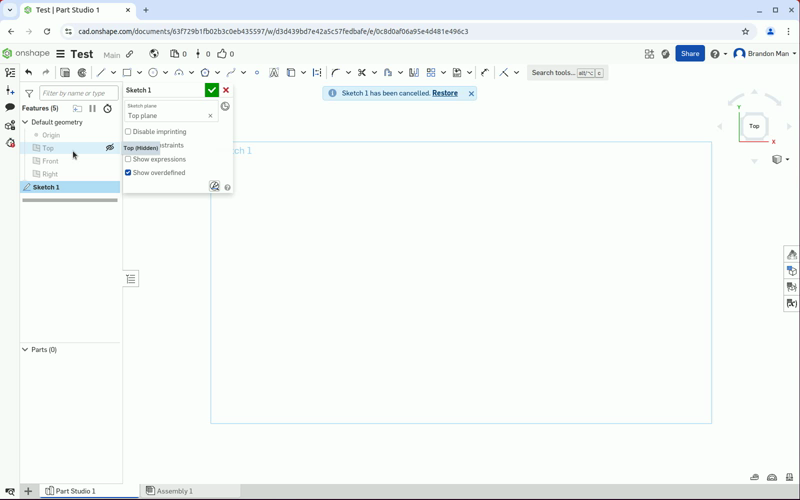
mouse_move(73, 352)
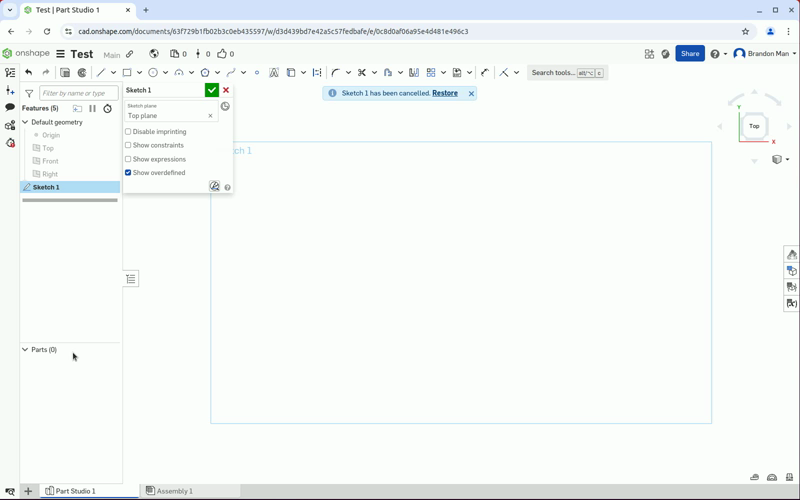
key(y)
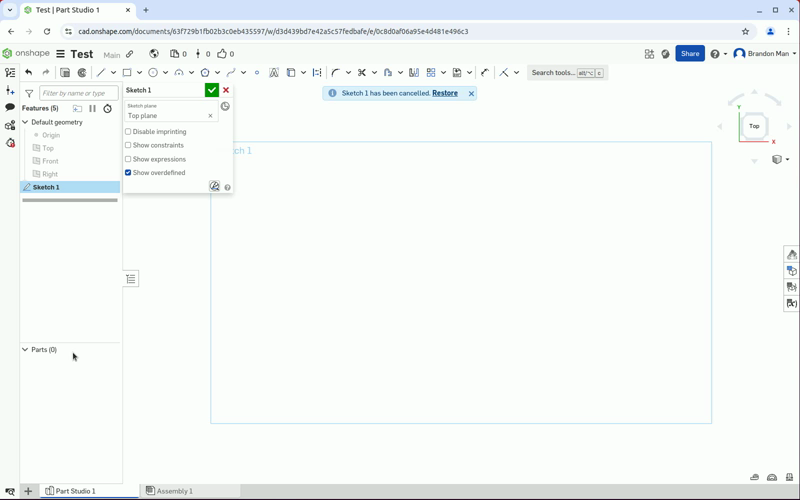
key(c)
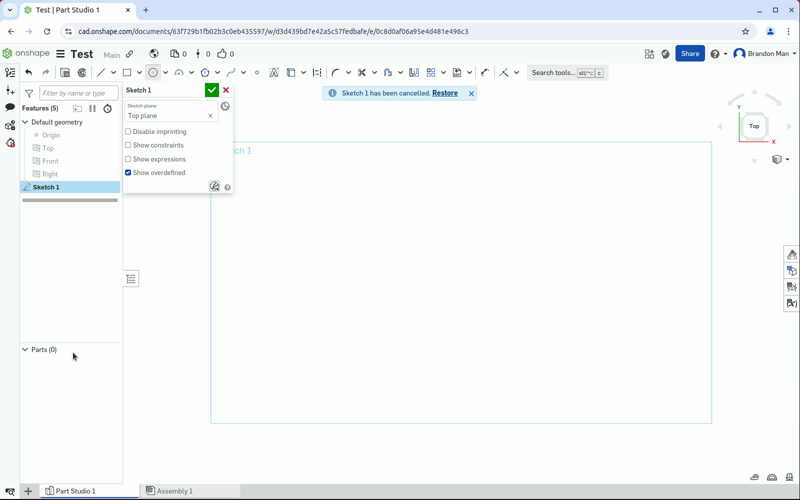
key_down(shift)
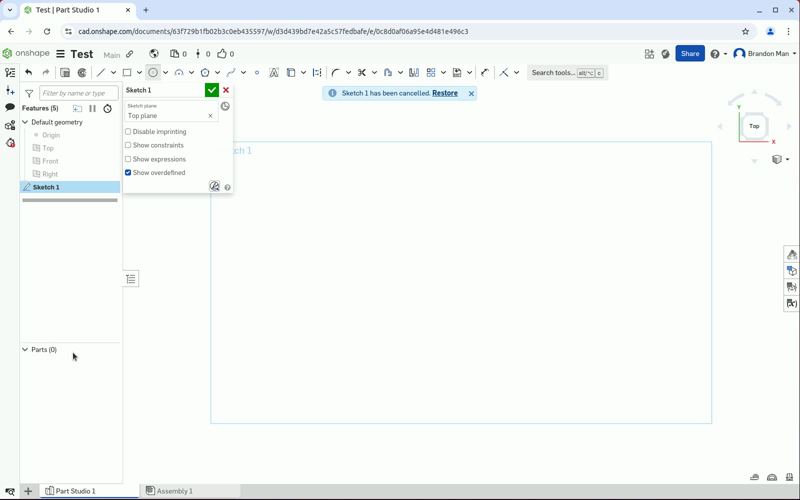
mouse_move(461, 282)
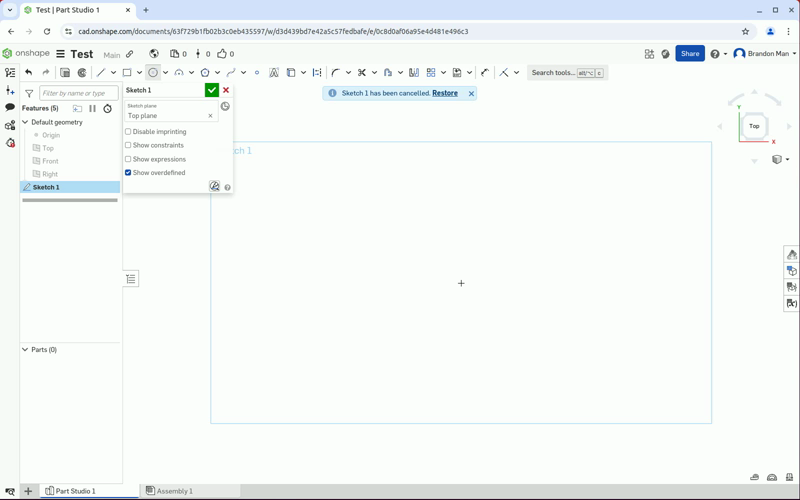
click(461, 282)
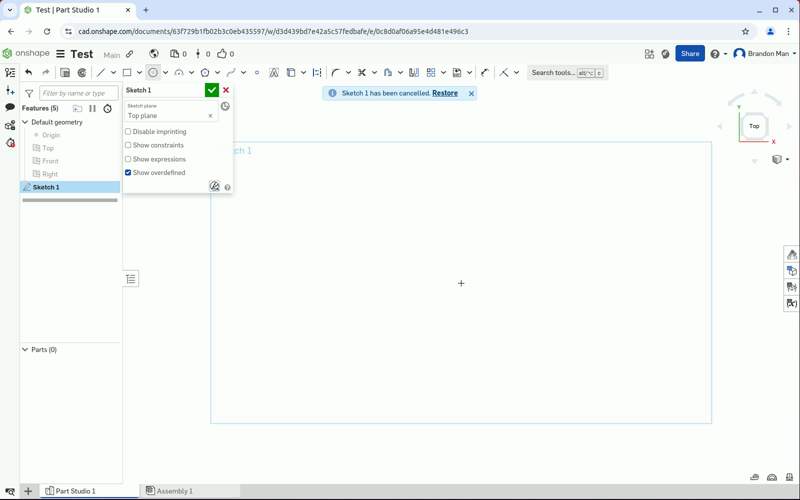
key_up(shift)
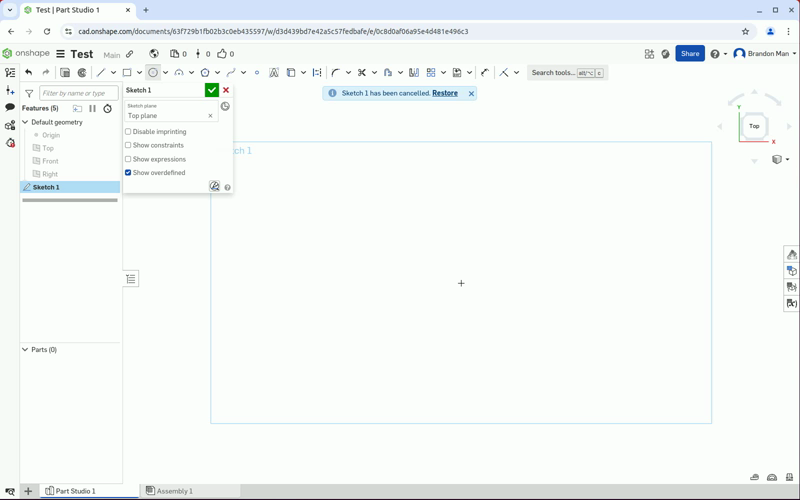
mouse_move(574, 282)
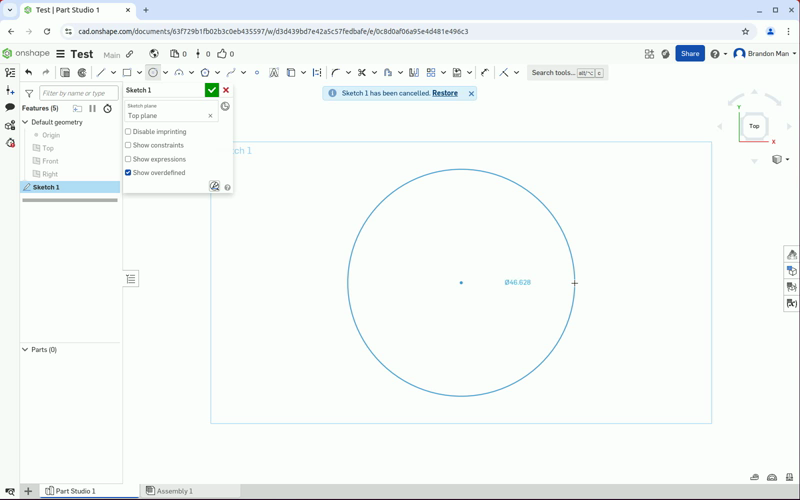
click(574, 282)
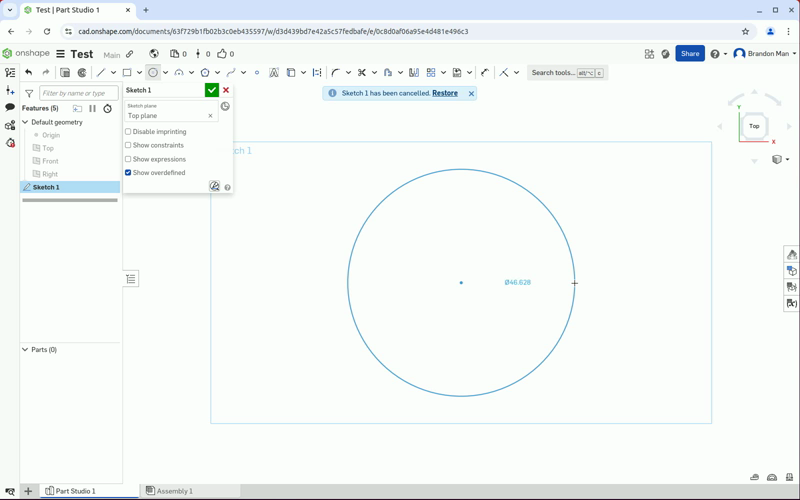
key(esc)
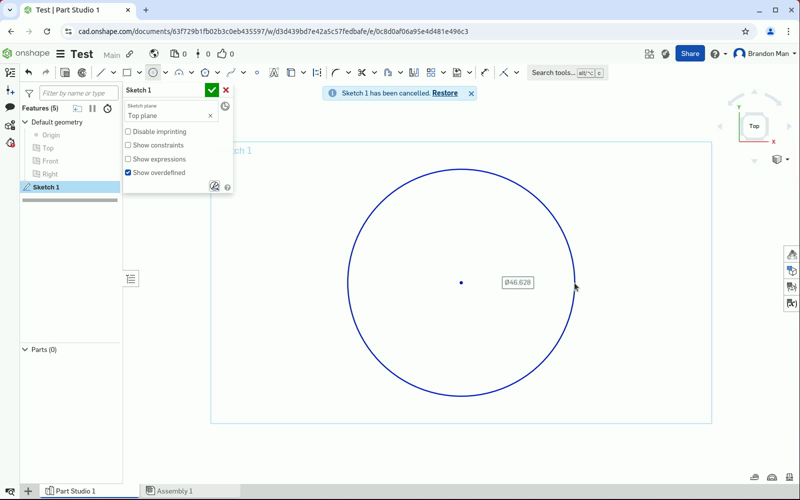
mouse_move(437, 203)
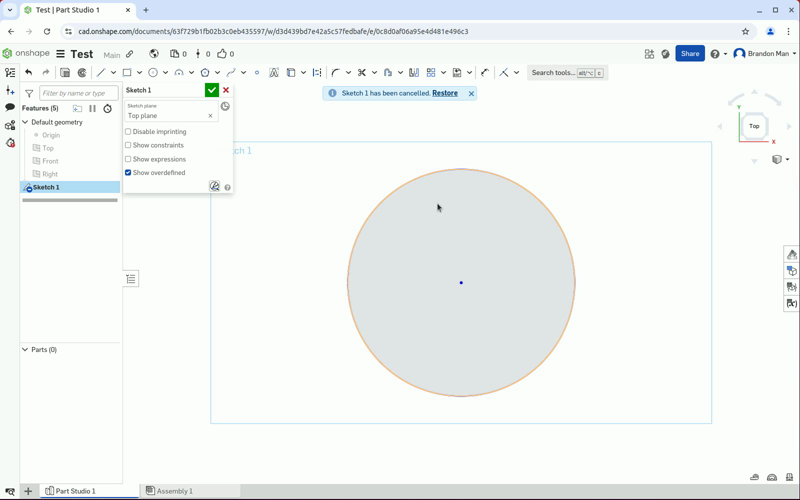
click(437, 203)
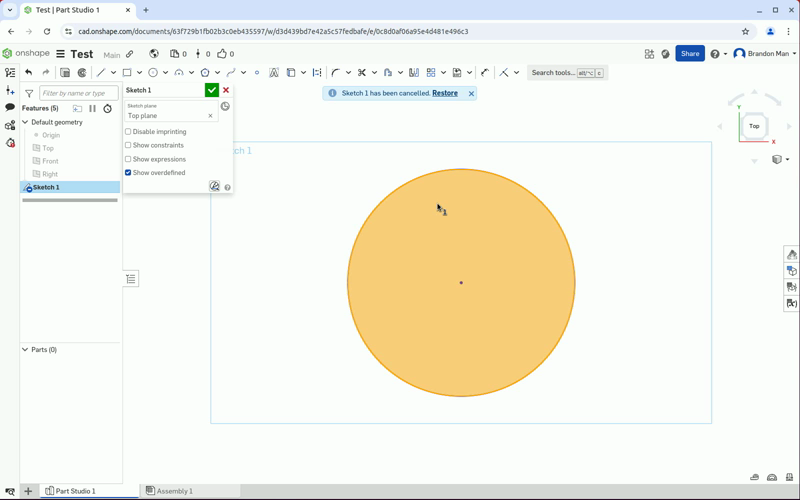
mouse_move(73, 352)
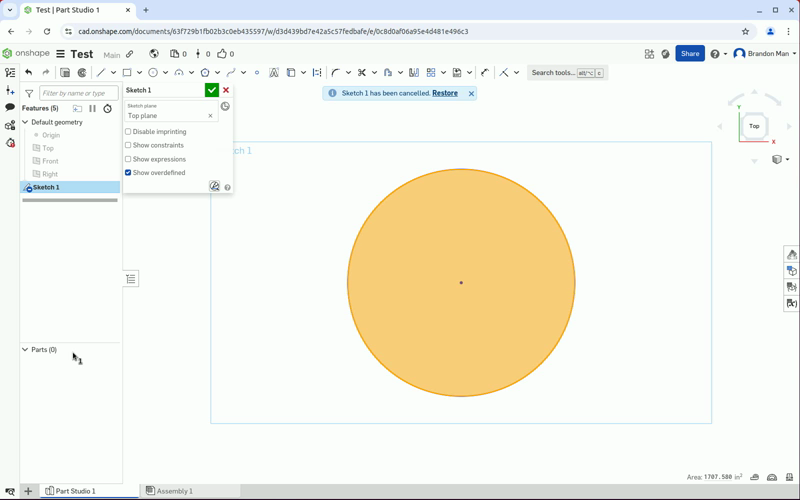
key(shift+y)
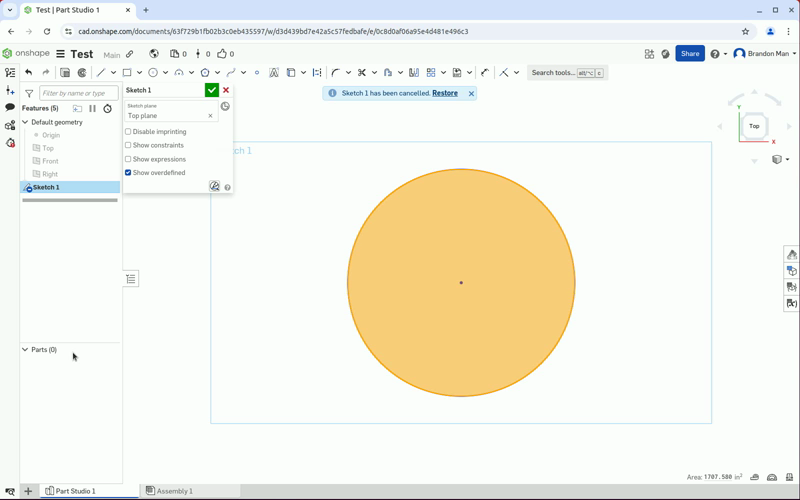
key(shift+e)
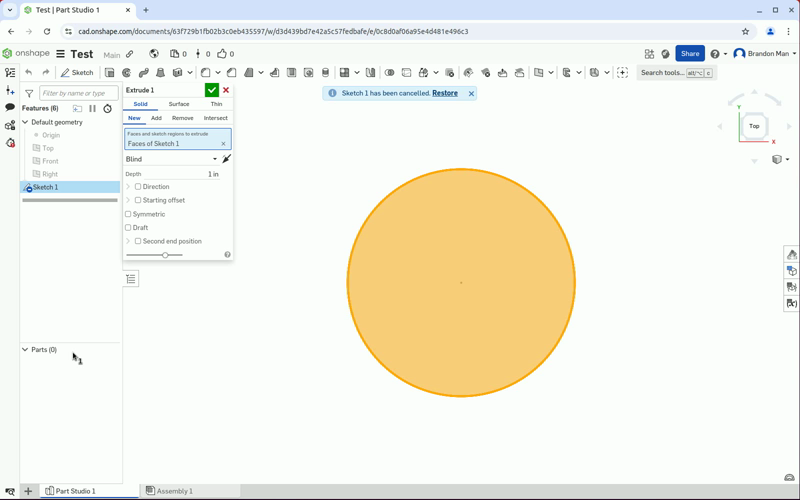
mouse_move(143, 106)
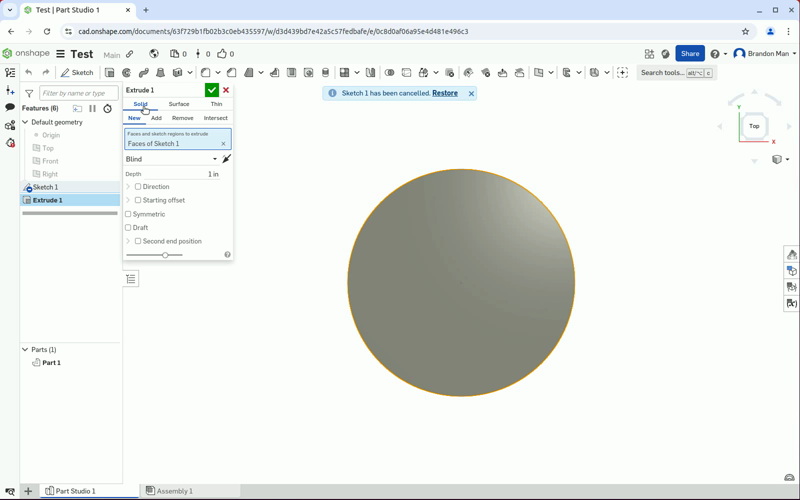
click(143, 106)
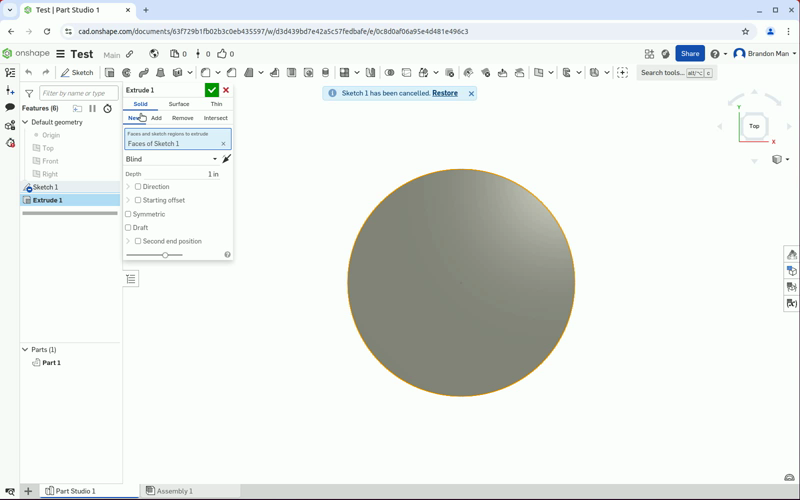
mouse_move(137, 120)
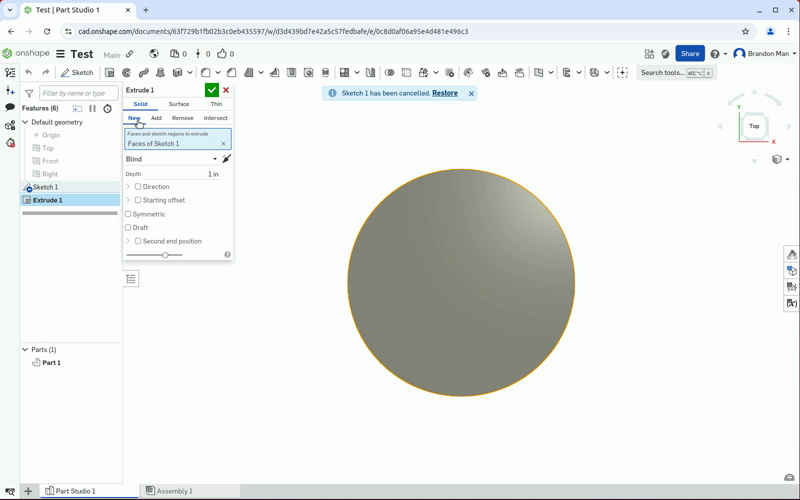
click(137, 120)
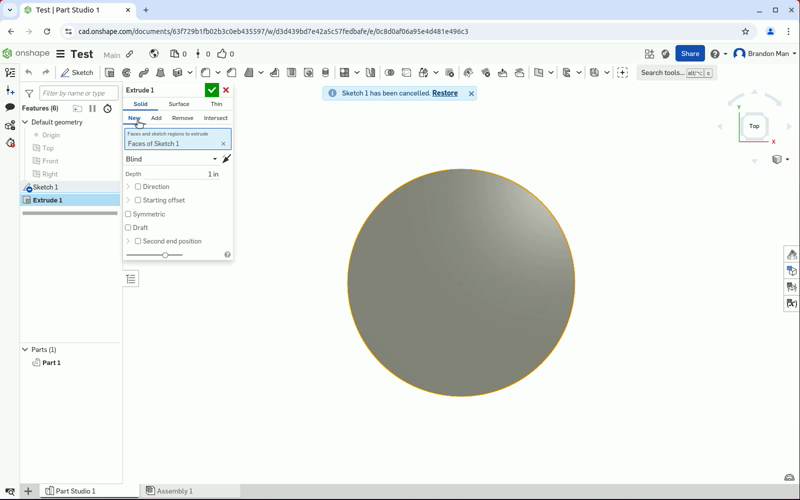
key(tab, 4)
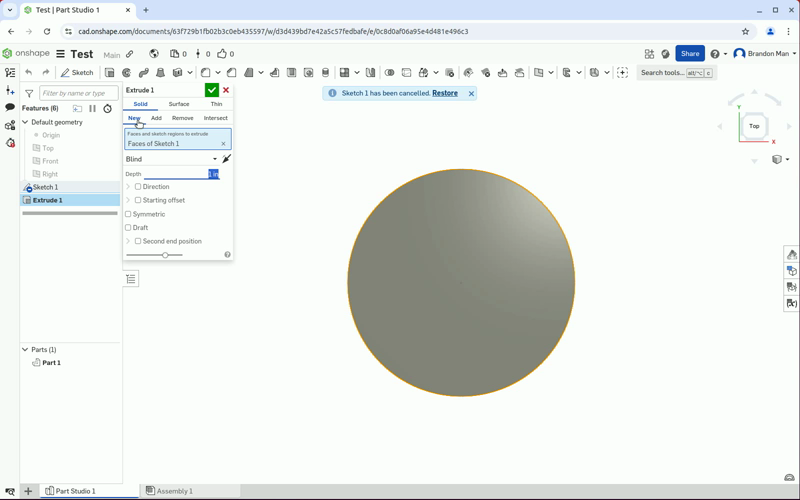
text(2.407)
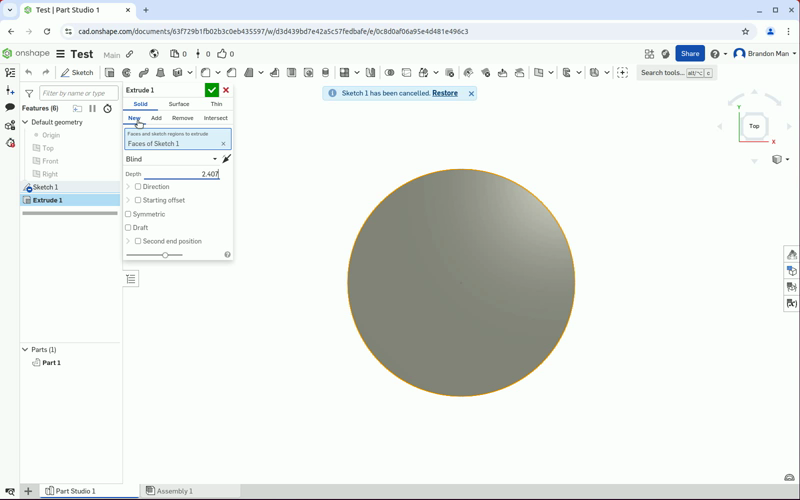
key(enter)
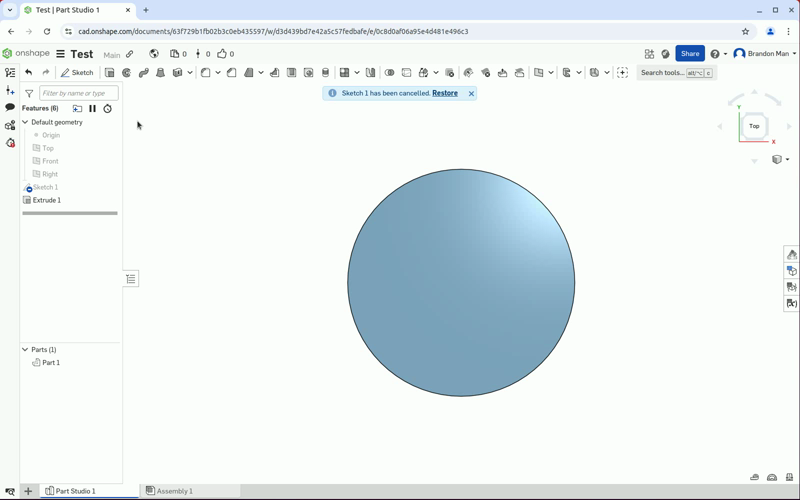
key(shift+h)
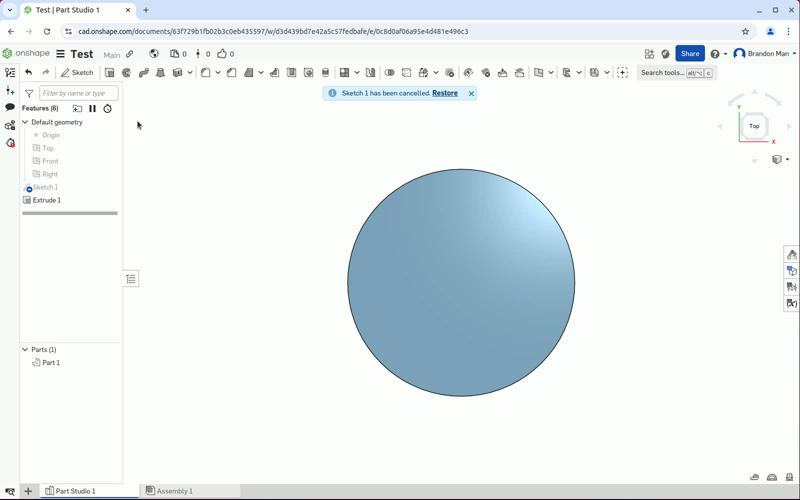
key(shift+h)
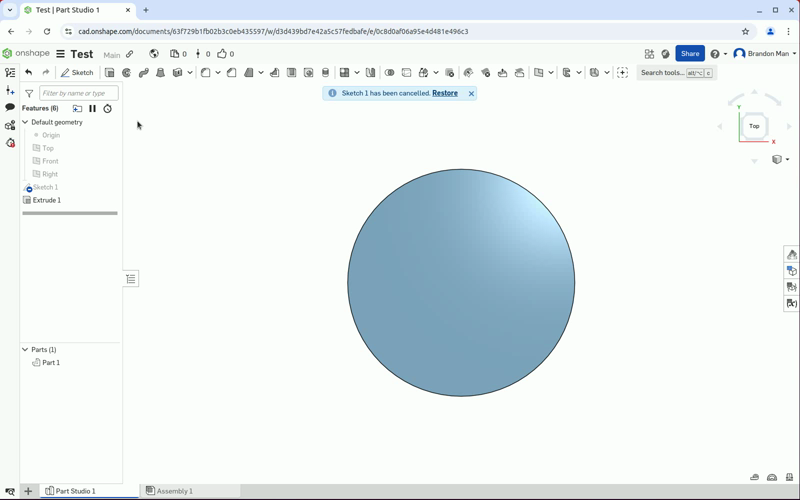
mouse_move(73, 189)
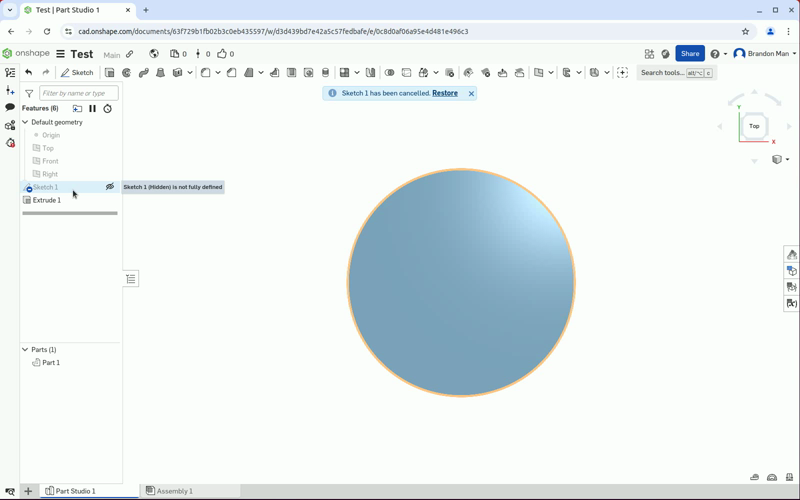
click(73, 189)
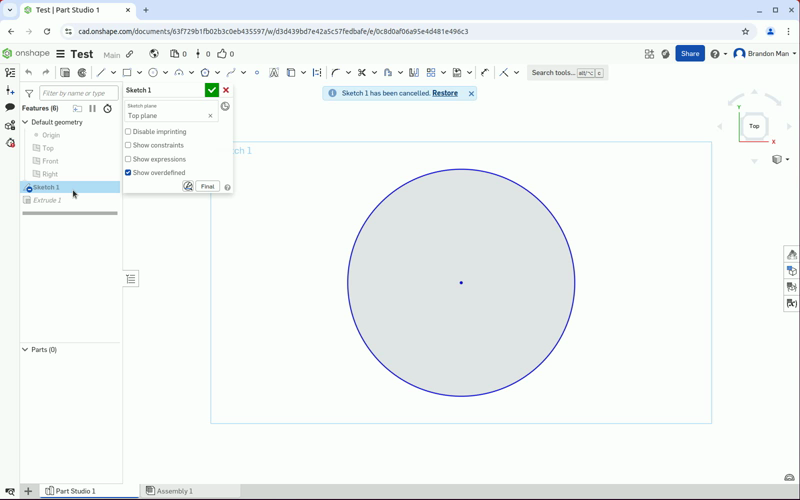
mouse_move(229, 92)
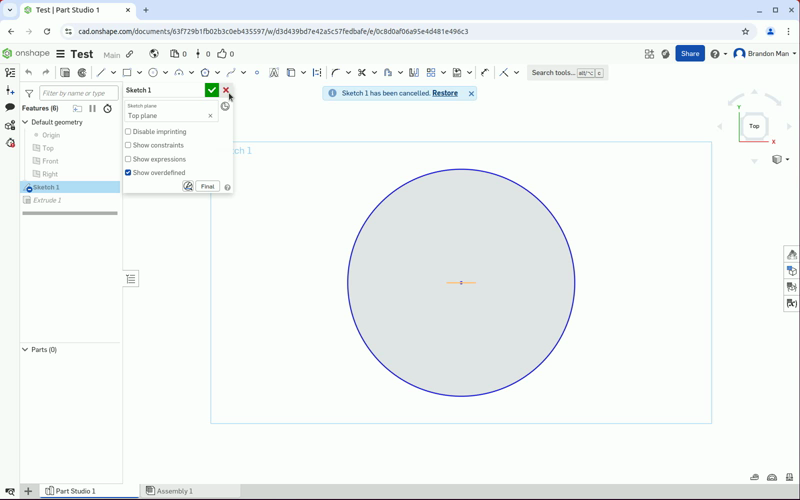
click(229, 92)
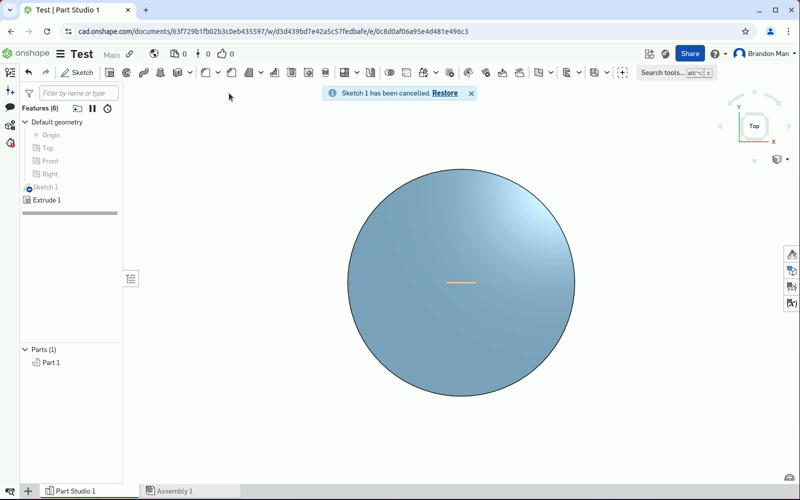
mouse_move(541, 75)
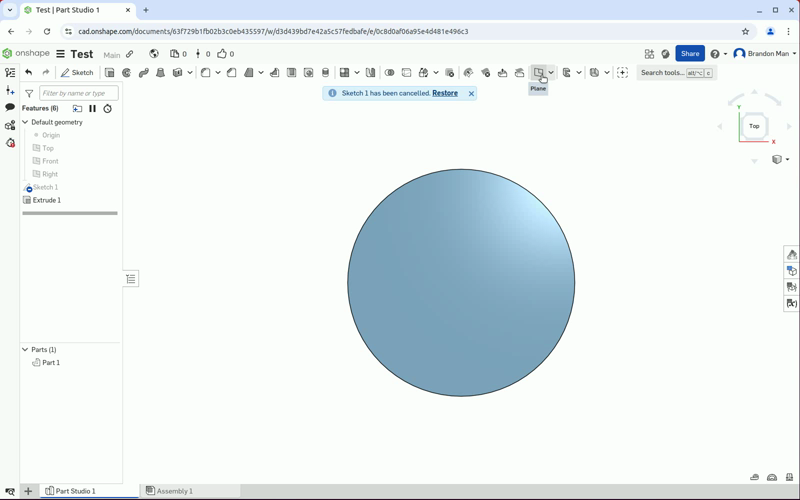
click(541, 75)
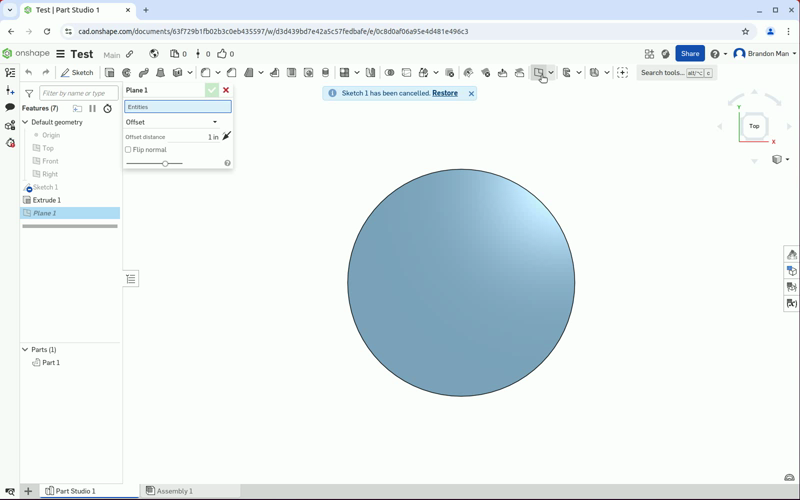
mouse_move(73, 150)
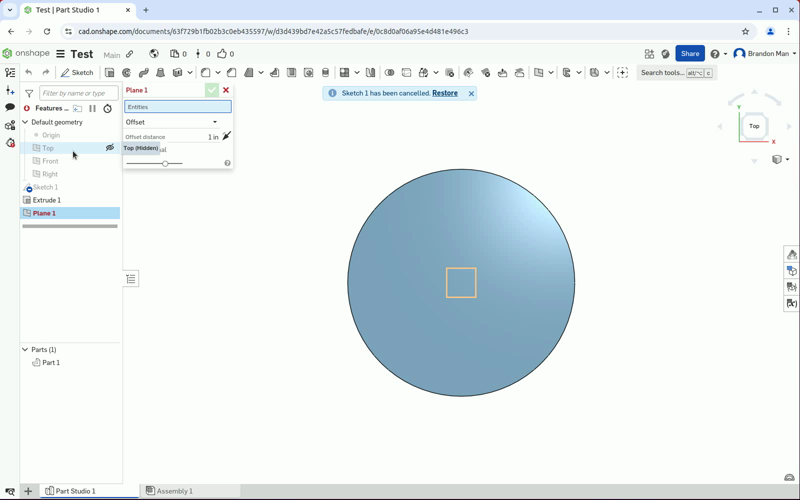
click(73, 150)
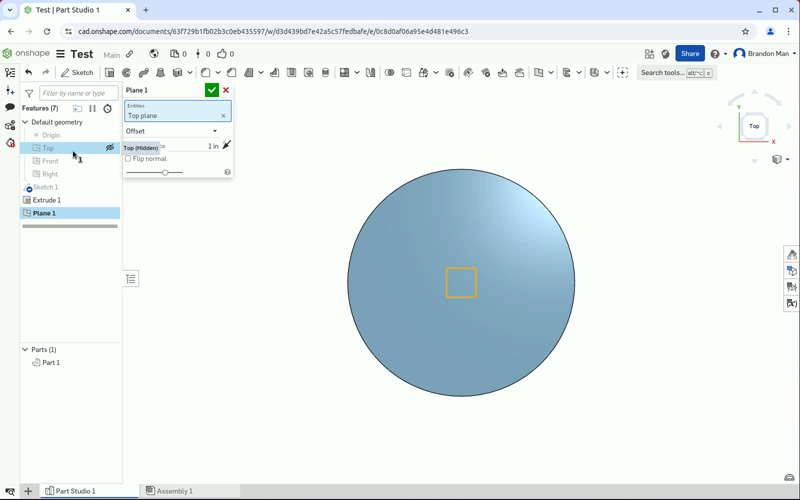
key(tab, 2)
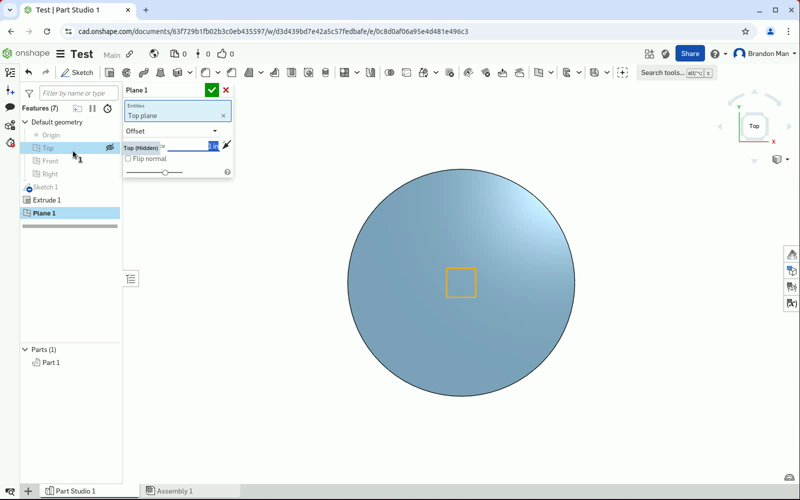
text(2.403)
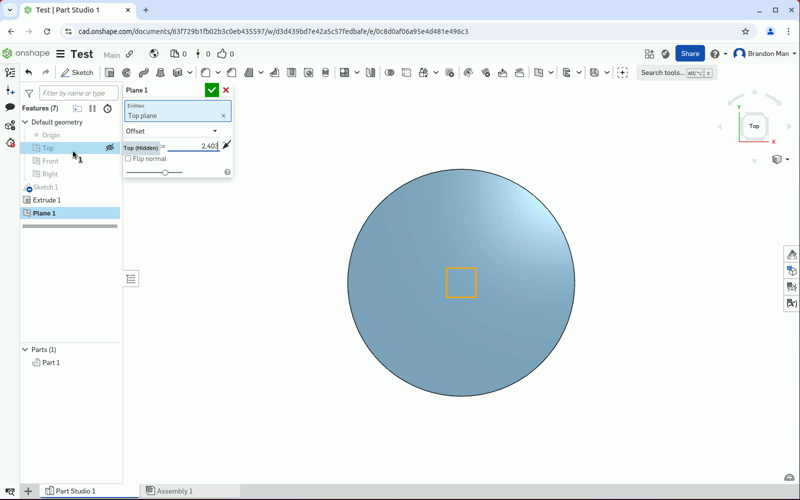
key(enter, 2)
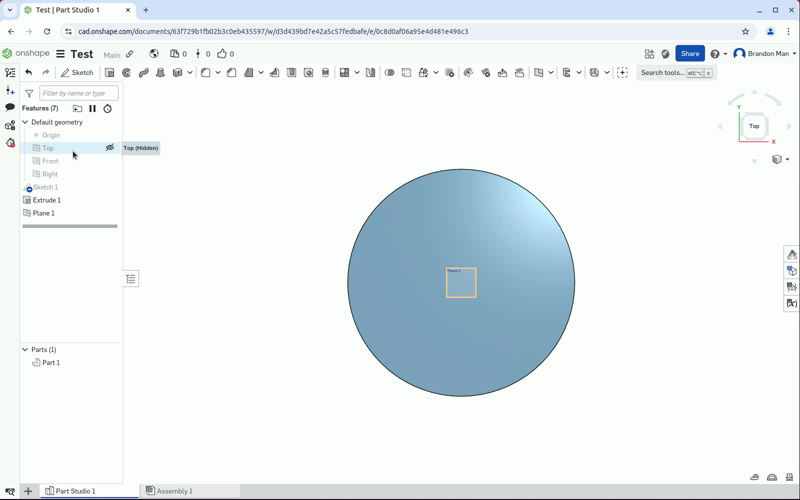
key(shift+s)
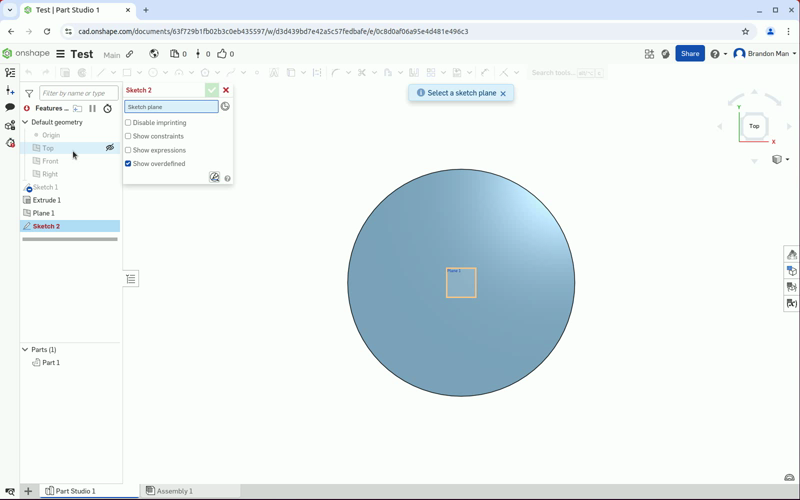
mouse_move(73, 215)
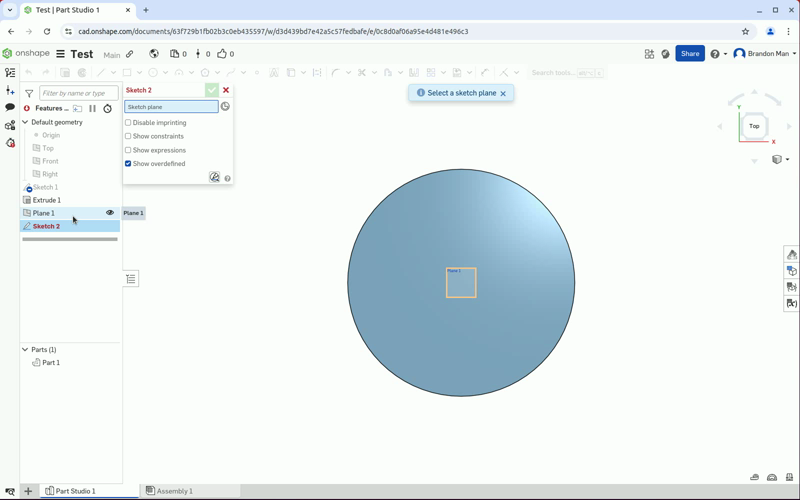
click(73, 215)
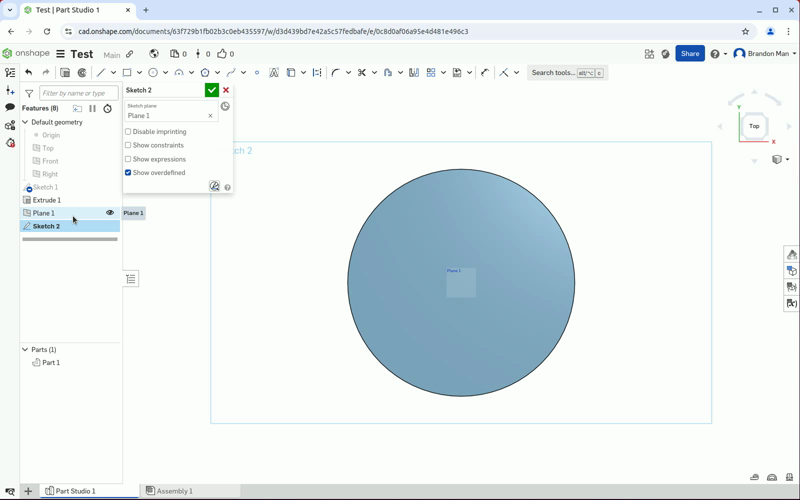
mouse_move(73, 352)
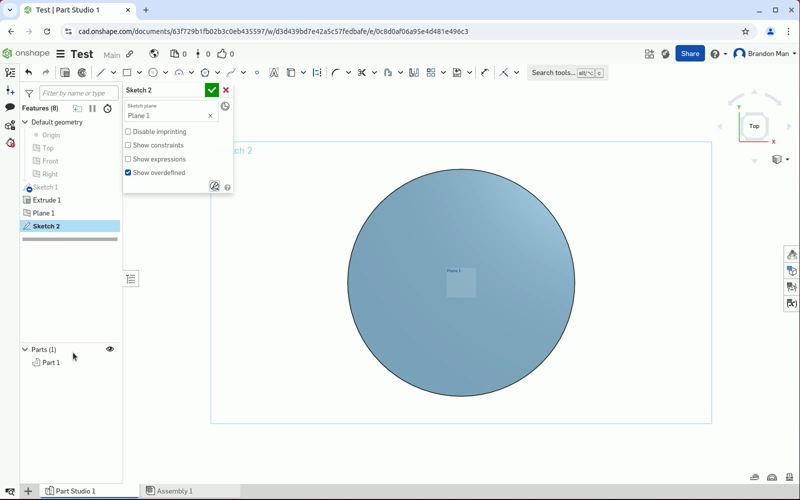
key(y)
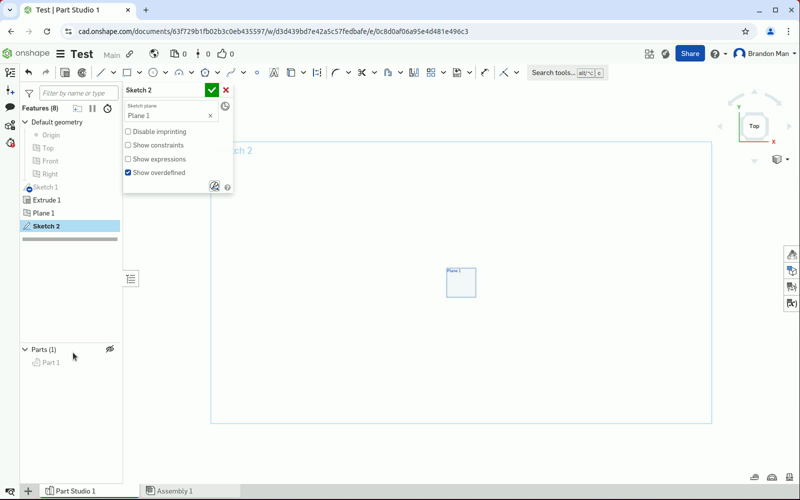
key(c)
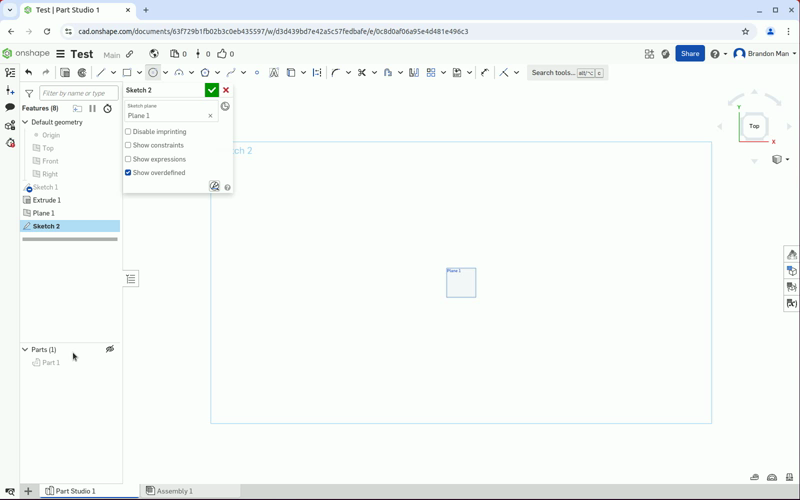
key_down(shift)
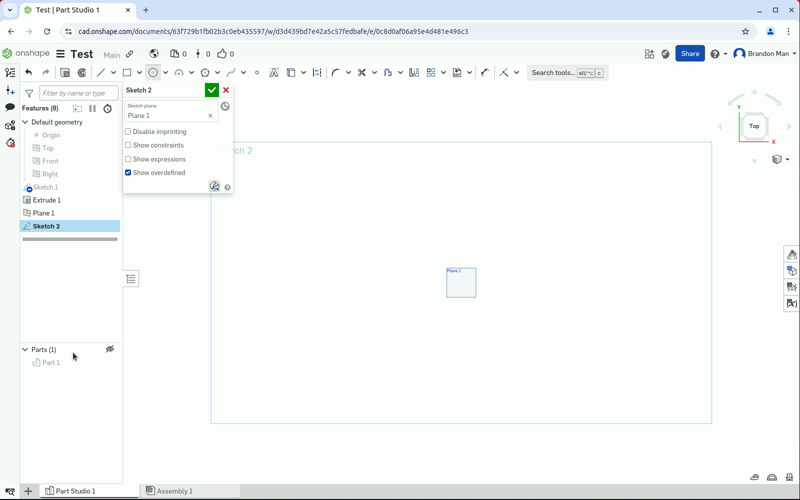
mouse_move(461, 282)
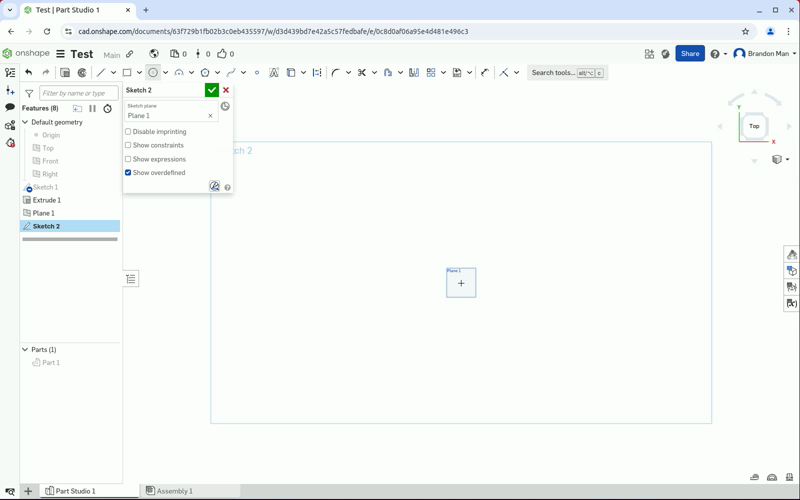
click(461, 282)
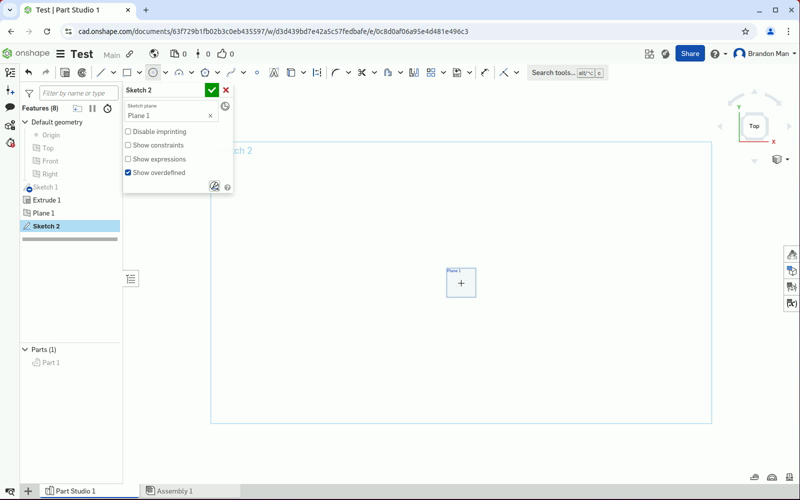
key_up(shift)
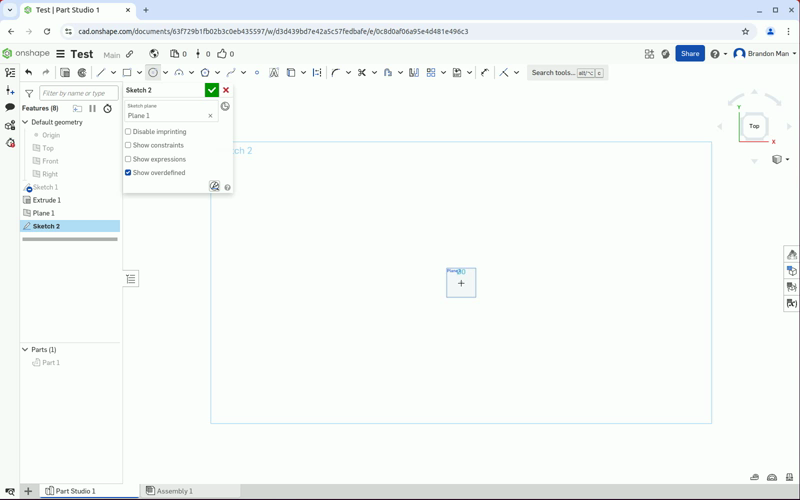
mouse_move(552, 282)
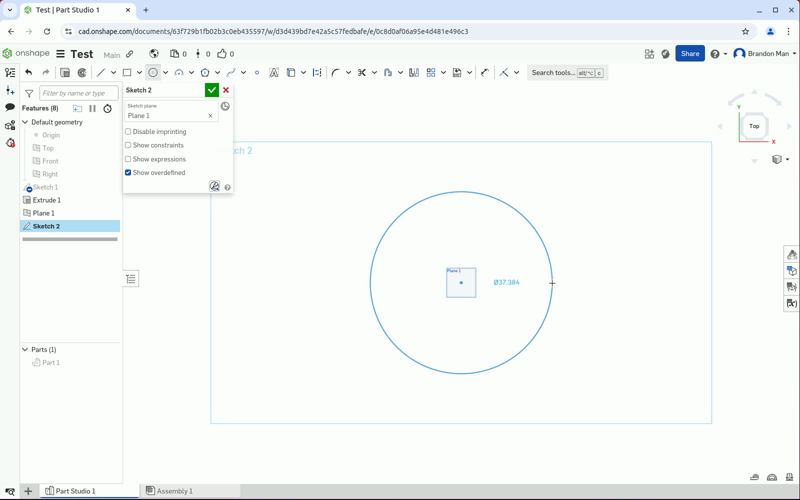
click(552, 282)
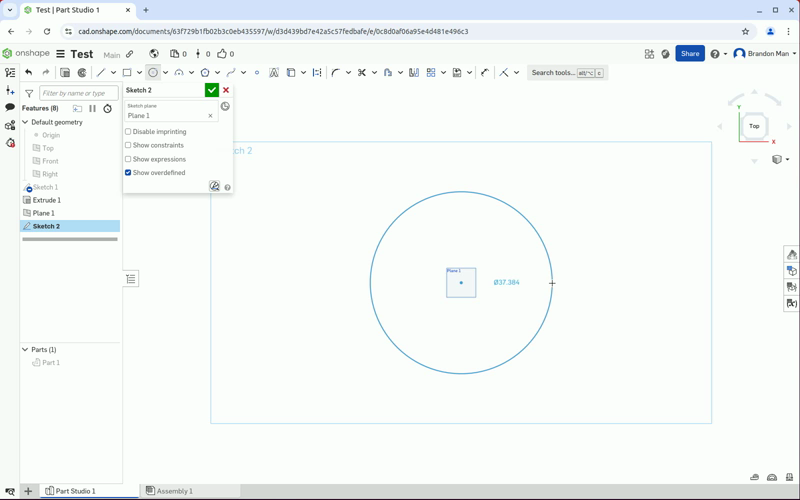
key(esc)
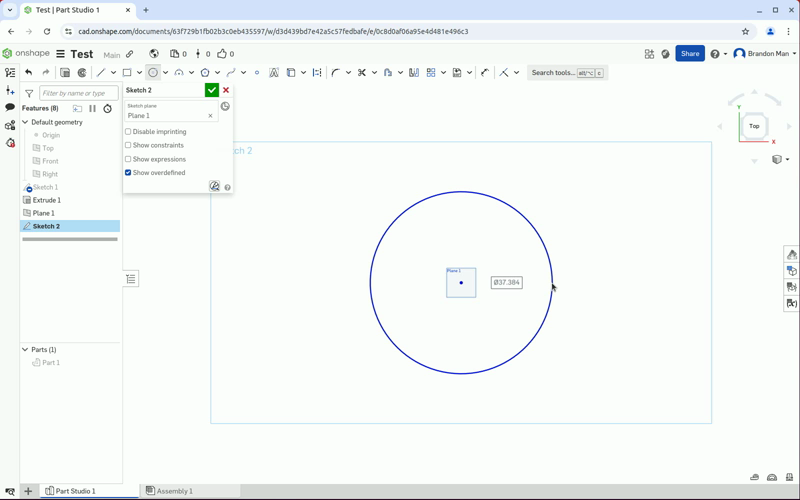
mouse_move(464, 288)
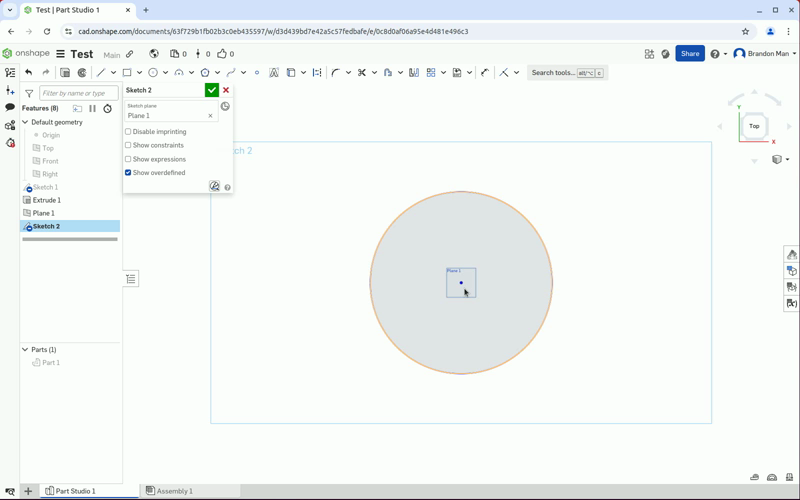
click(464, 288)
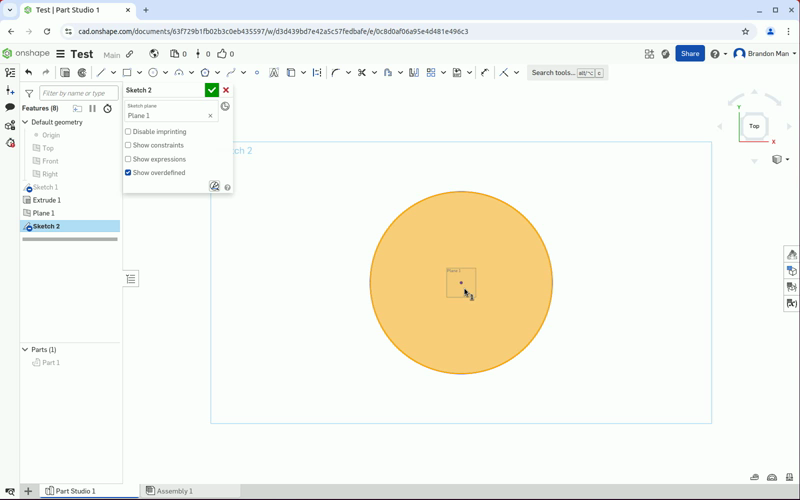
mouse_move(73, 352)
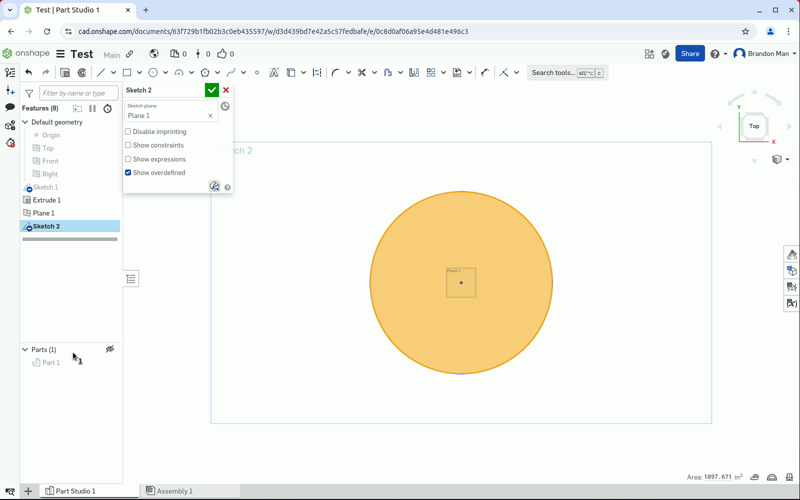
key(shift+y)
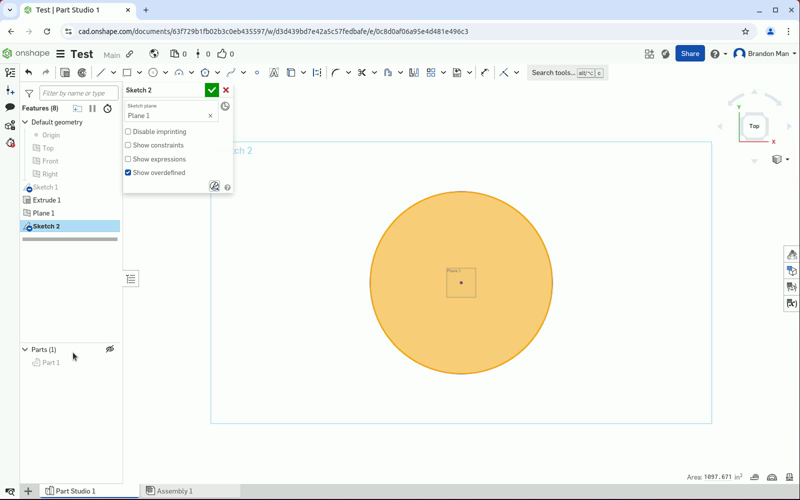
key(shift+e)
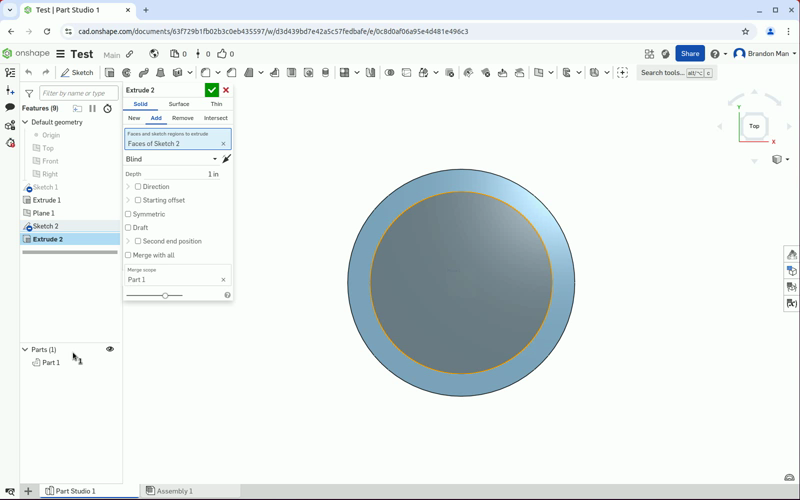
mouse_move(143, 106)
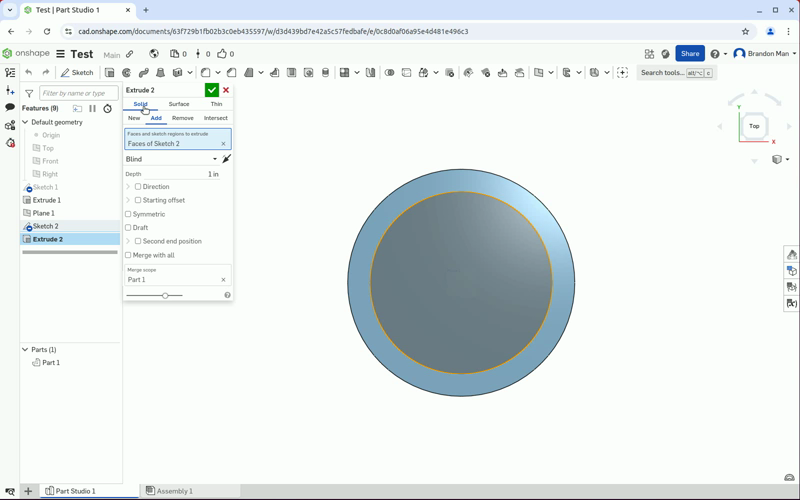
click(143, 106)
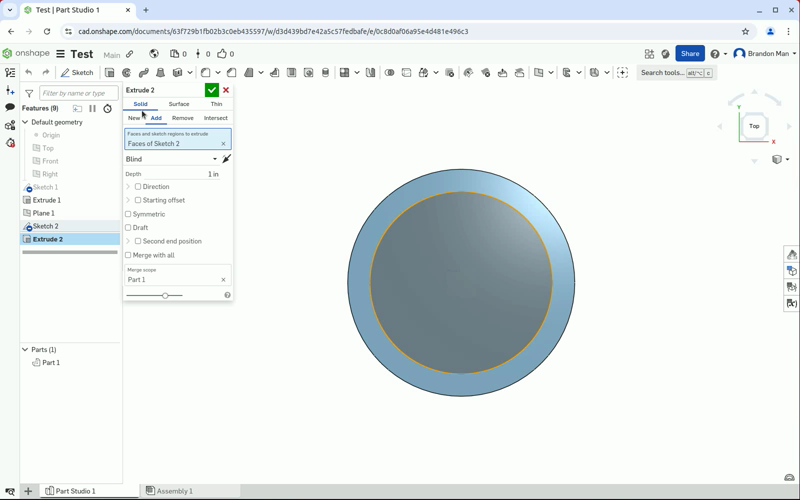
mouse_move(137, 120)
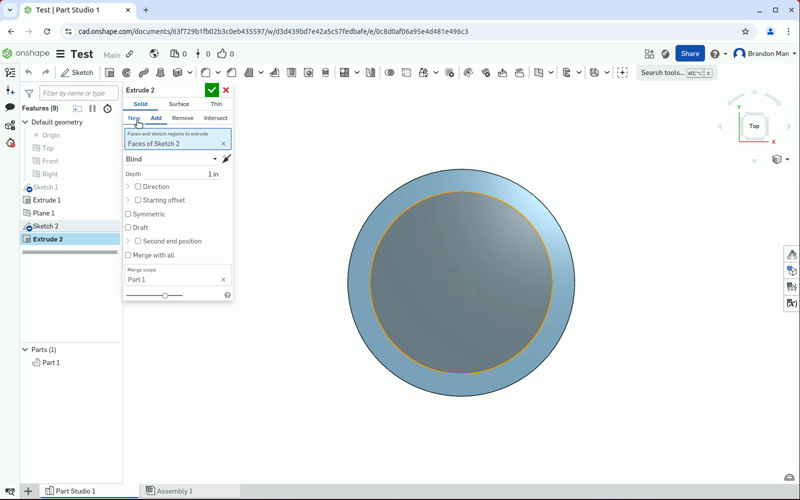
click(137, 120)
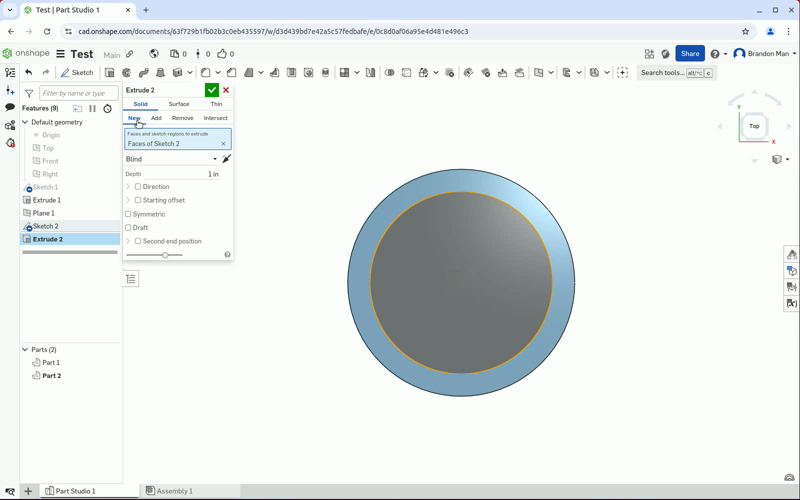
key(tab, 4)
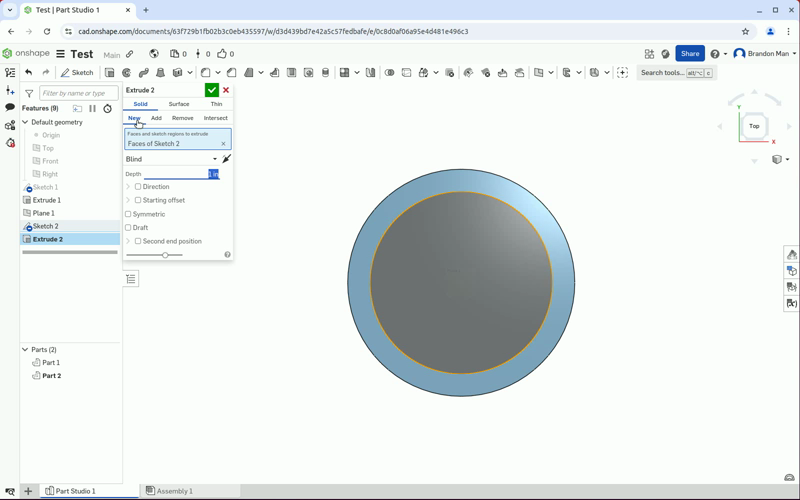
text(4.574)
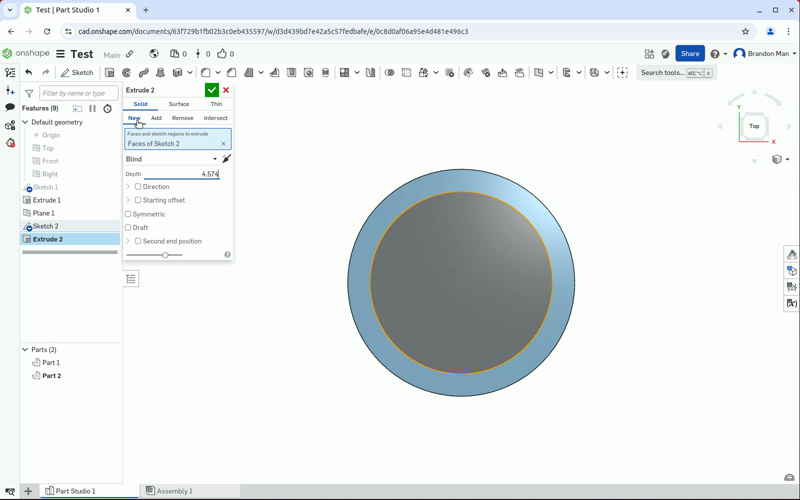
key(enter)
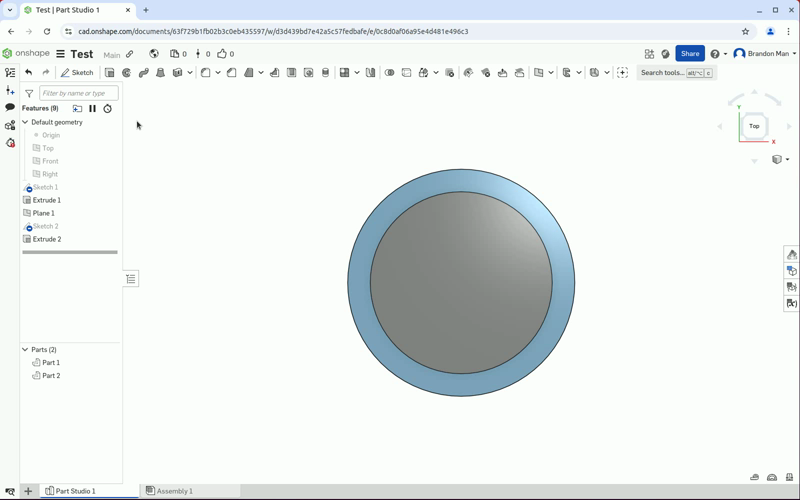
key(shift+h)
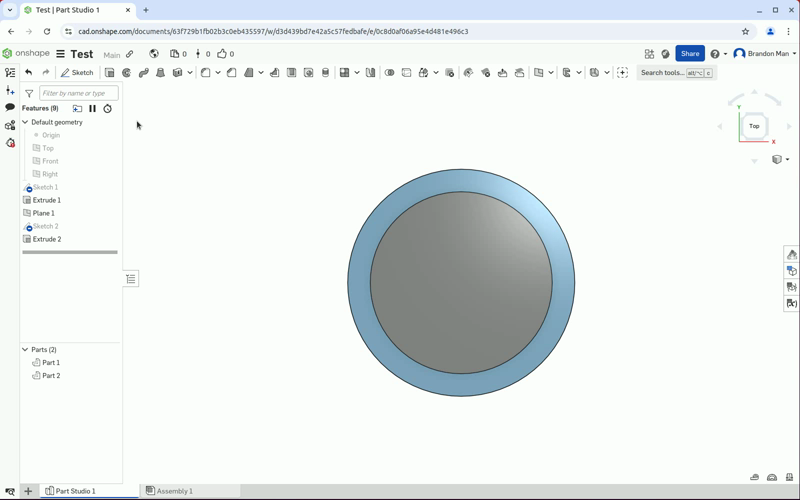
key(shift+h)
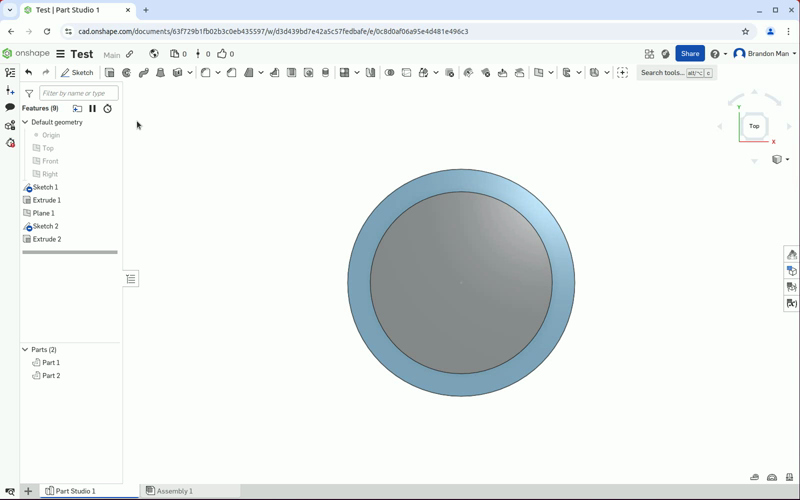
key(shift+7)
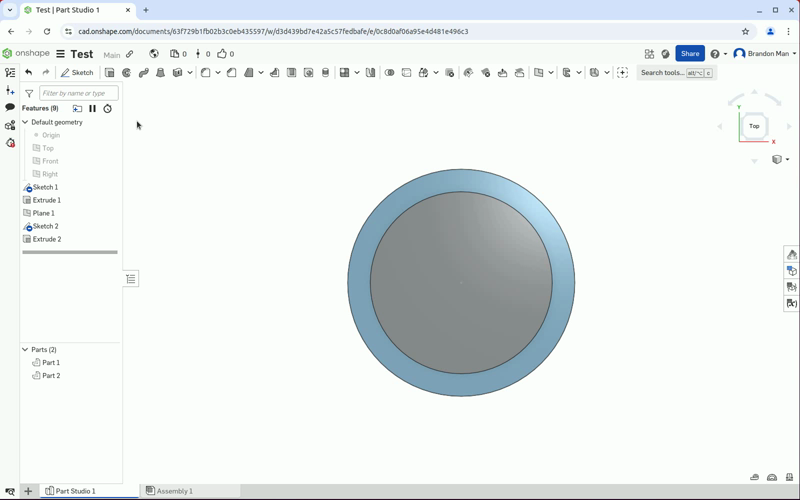
key(up, 3)
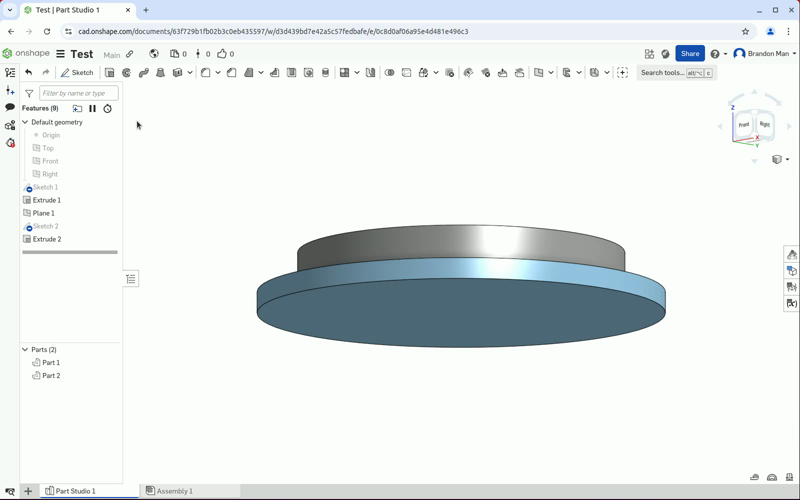
key(left, 3)
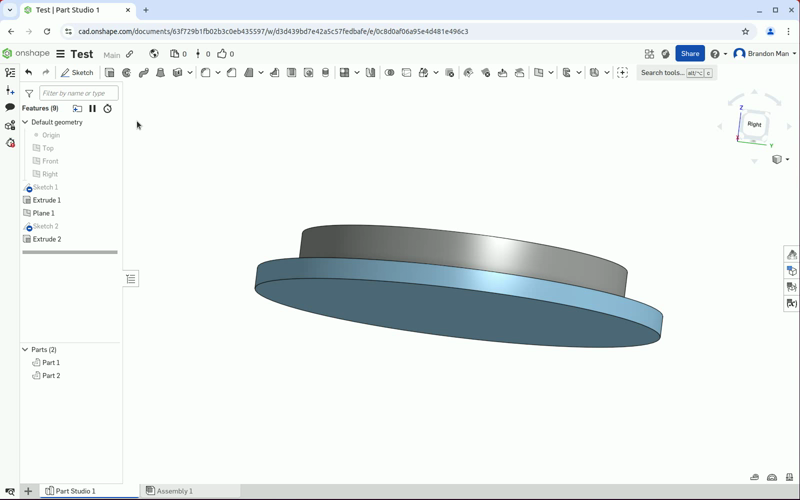
key(right, 3)
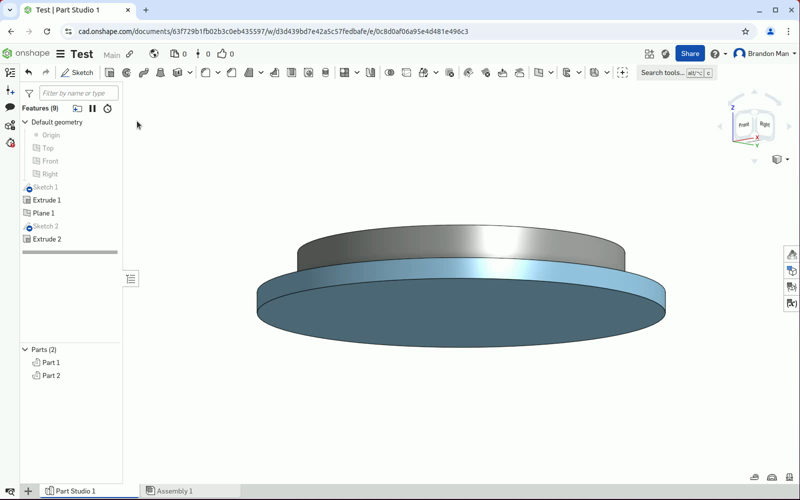
key(down, 3)
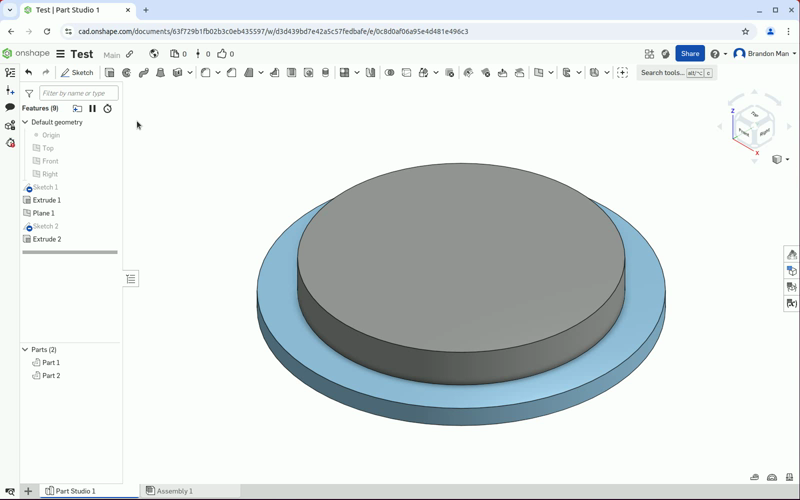
mouse_move(73, 189)
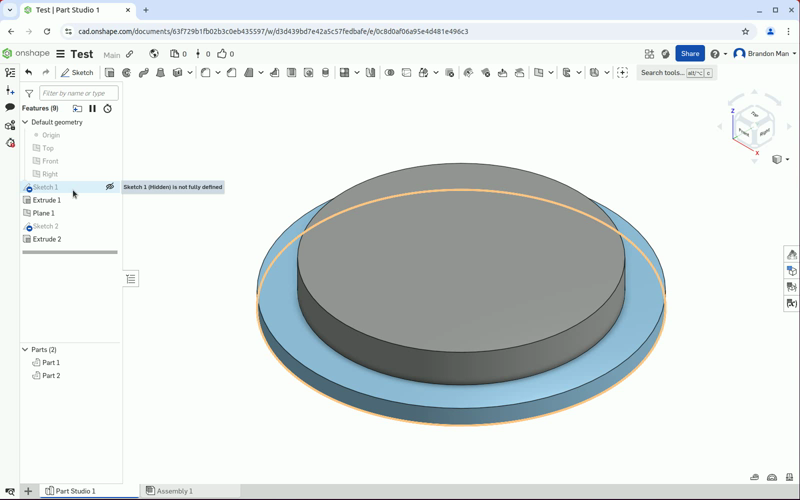
click(73, 189)